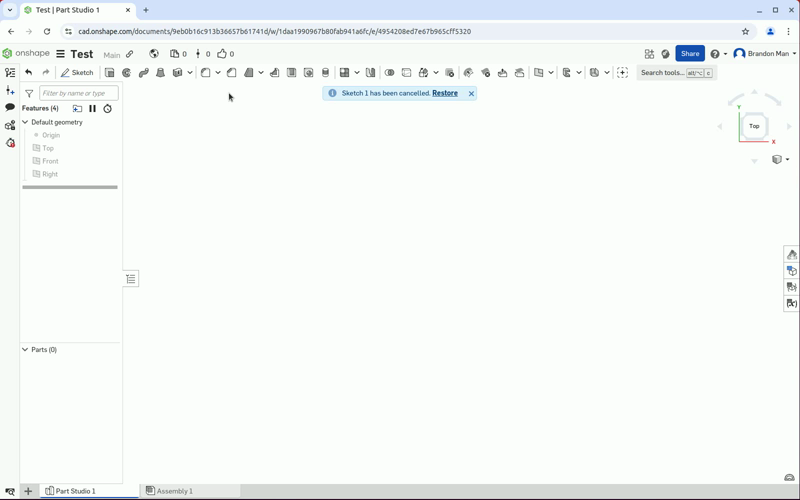
key(shift+h)
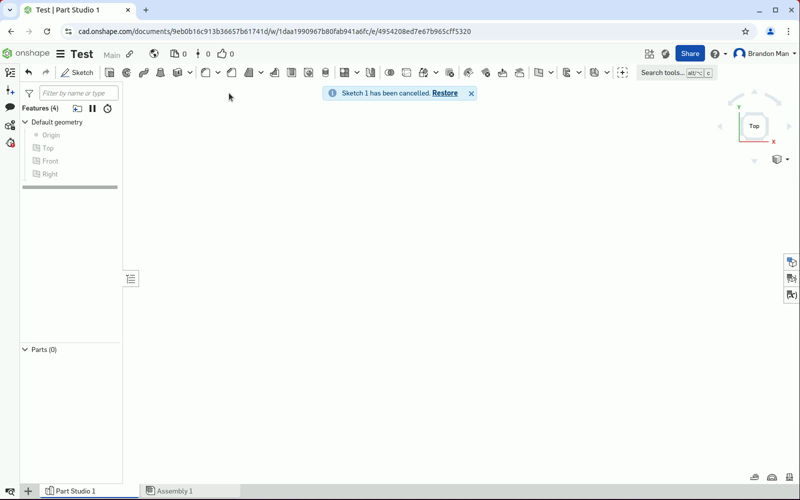
mouse_move(73, 352)
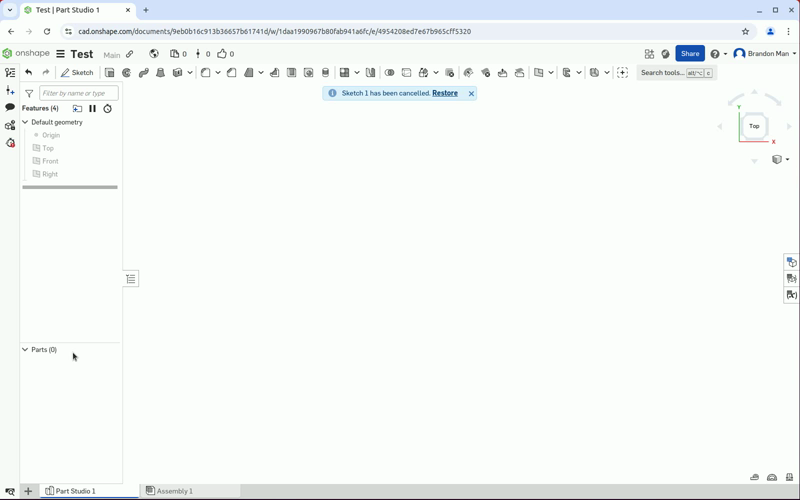
key(y)
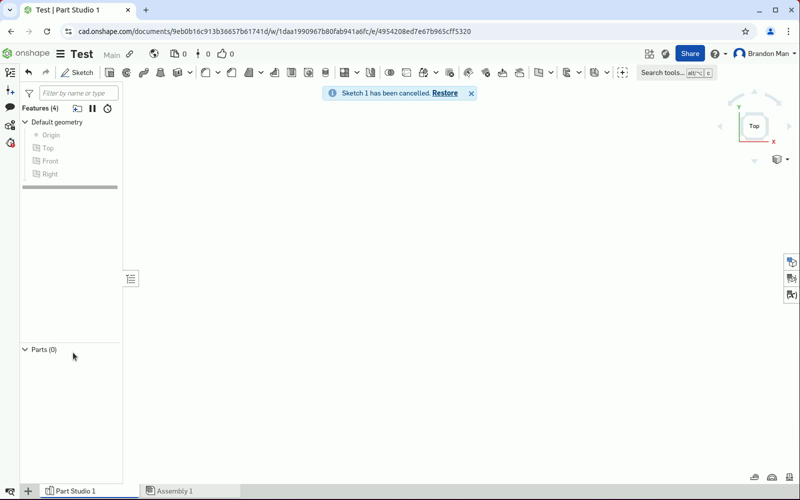
key(shift+p)
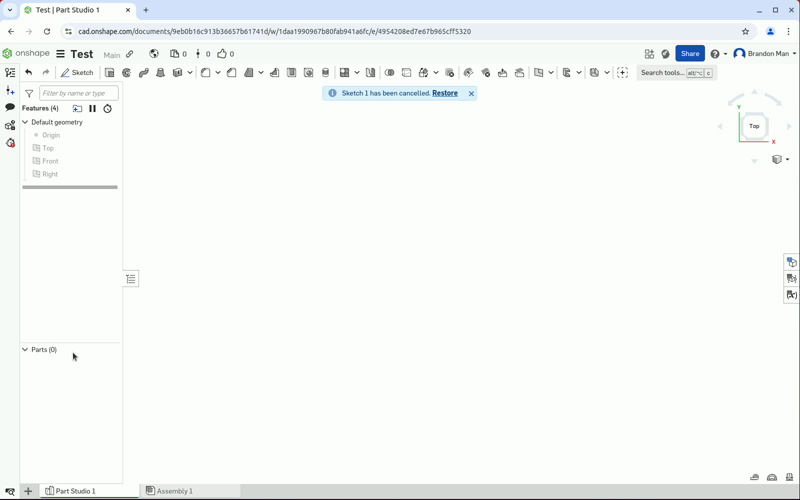
key(space)
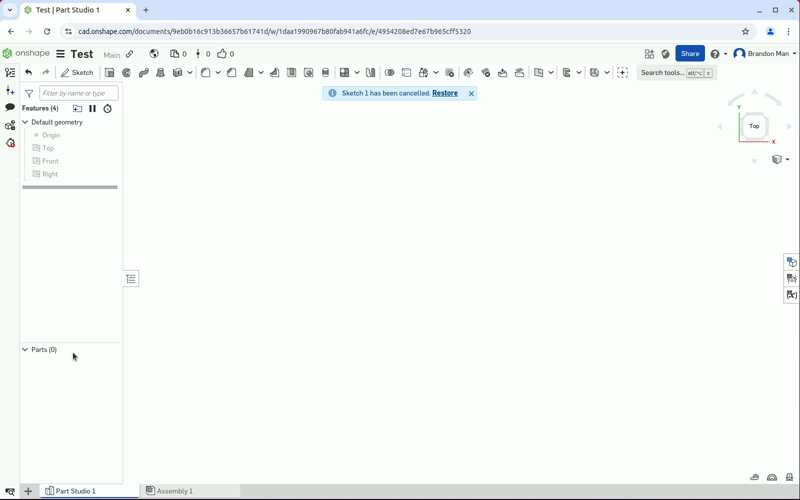
key_down(shift)
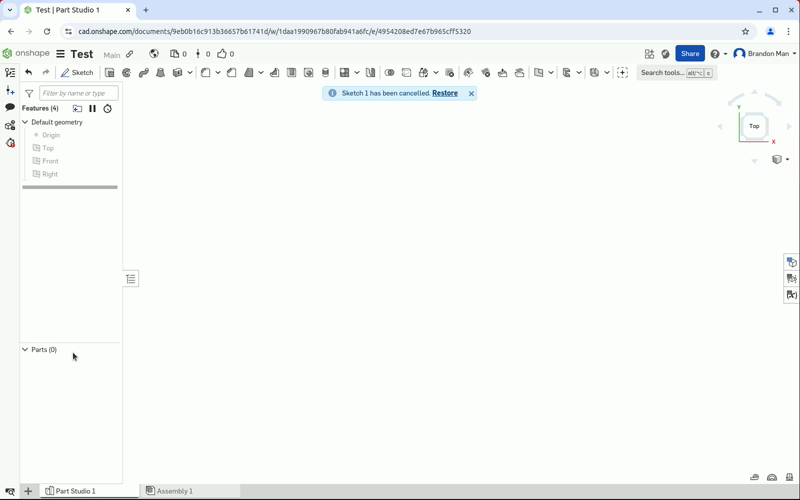
key(up)
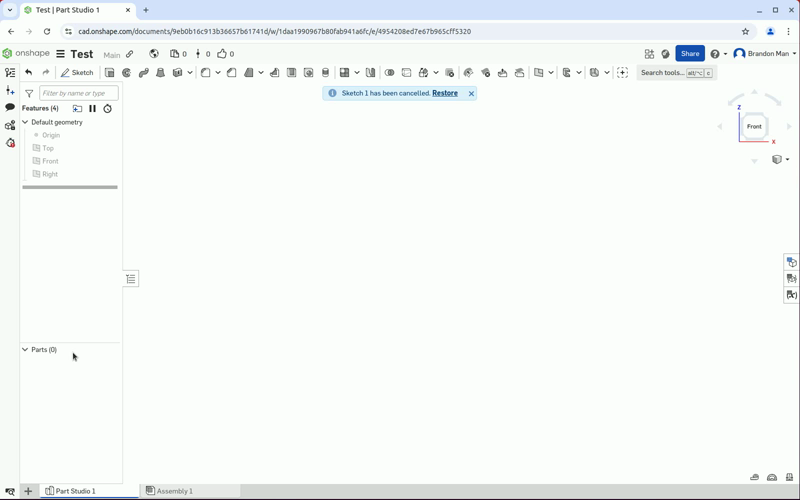
key_up(shift)
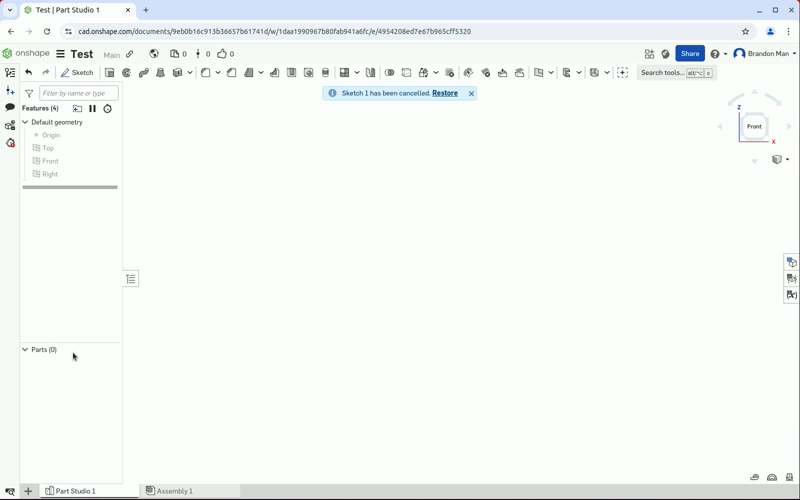
mouse_move(73, 352)
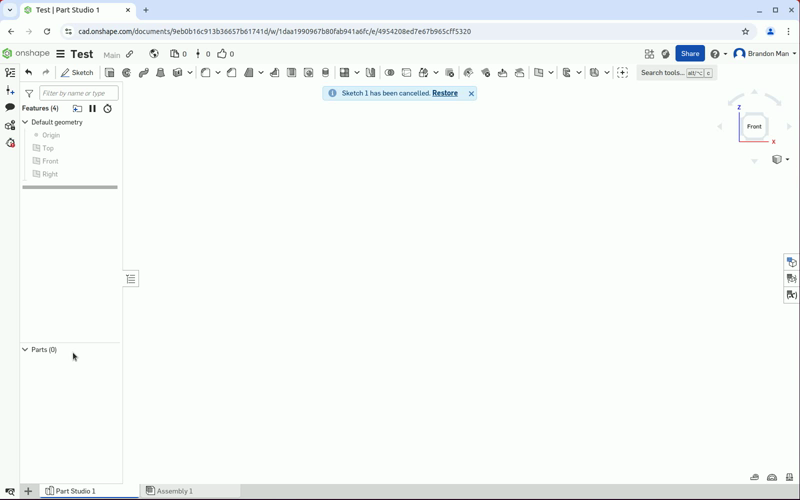
key(shift+y)
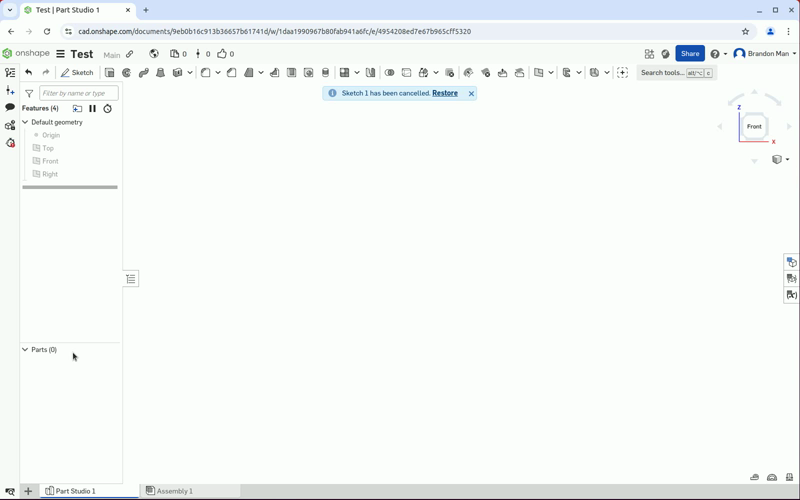
key(shift+s)
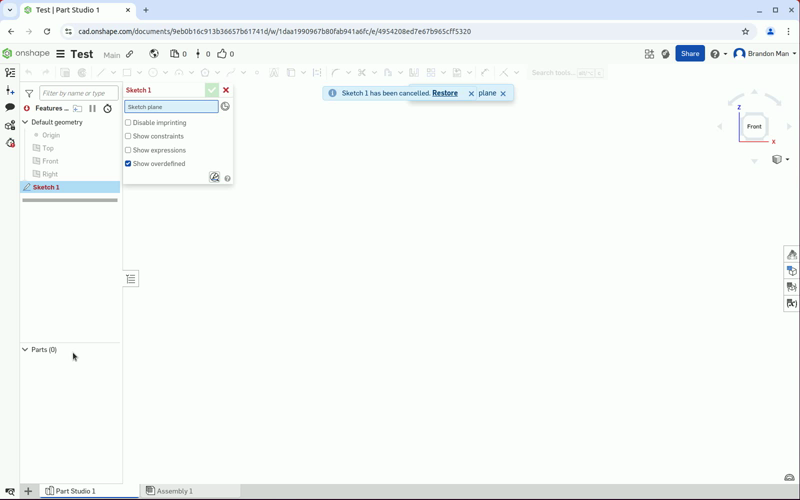
mouse_move(73, 163)
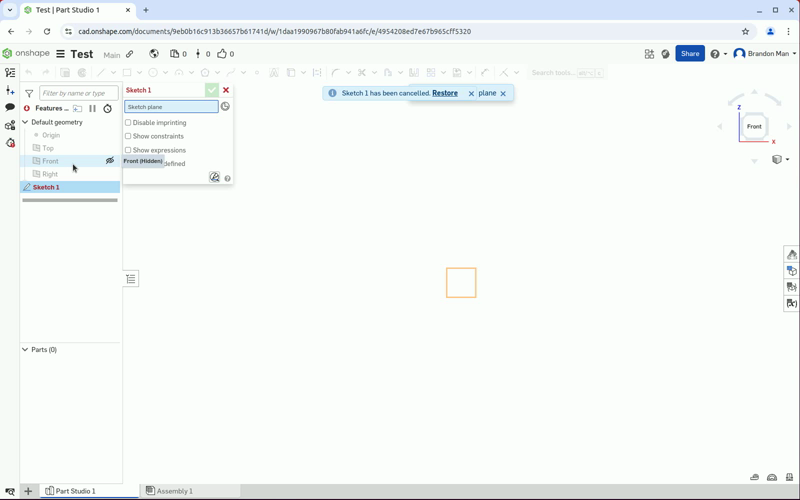
click(73, 163)
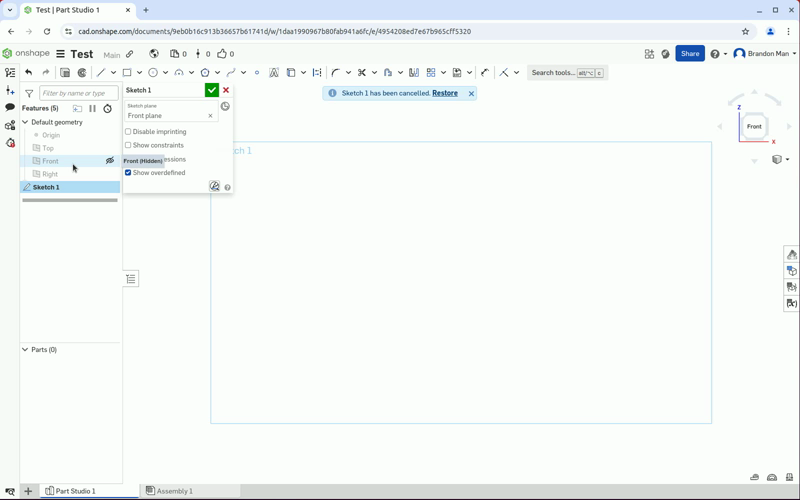
mouse_move(73, 352)
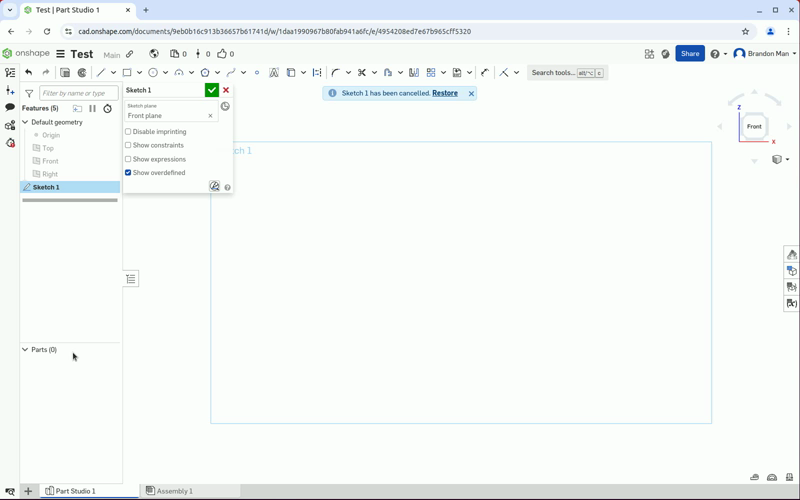
key(y)
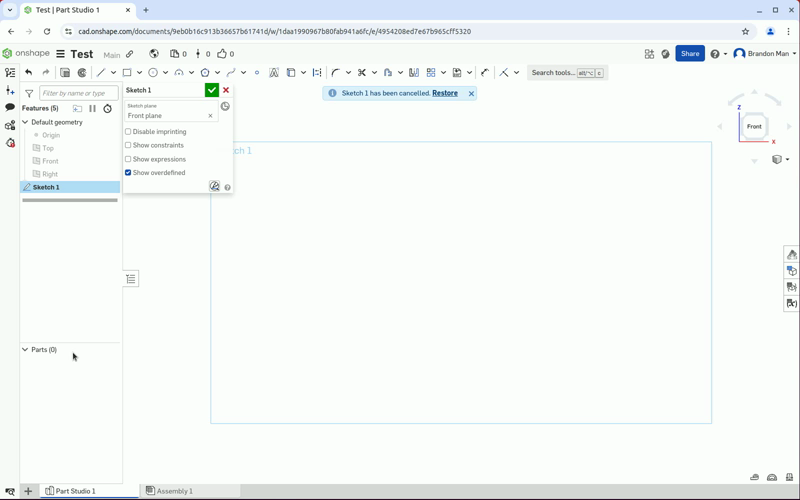
key(c)
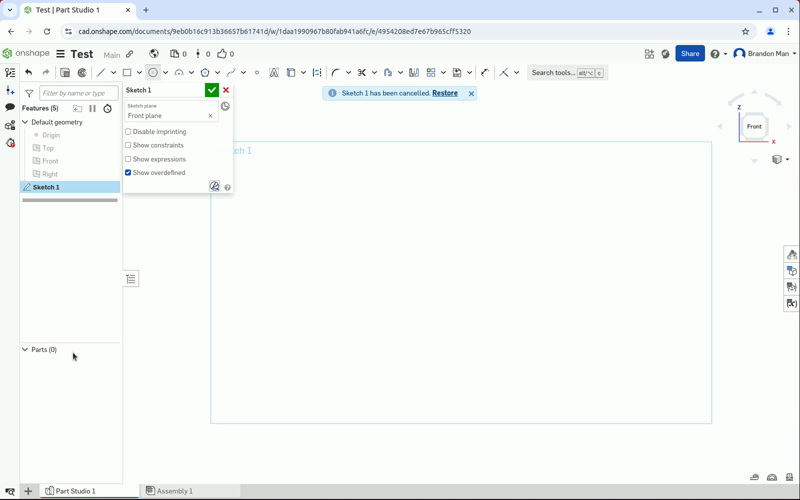
key_down(shift)
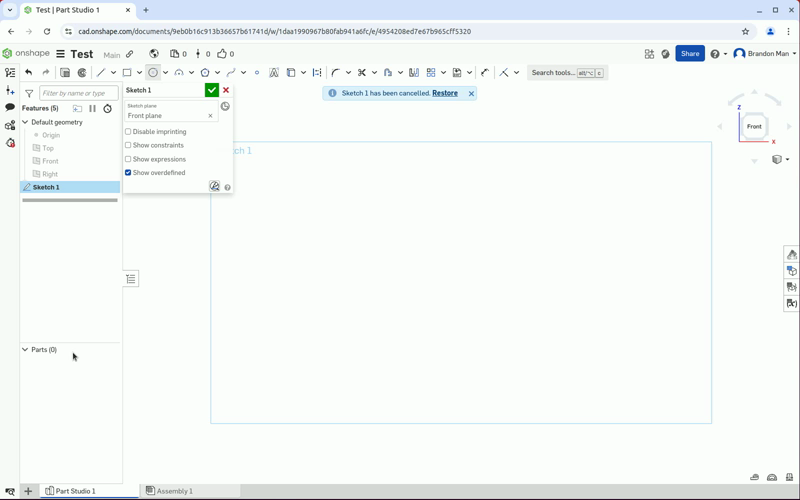
mouse_move(460, 281)
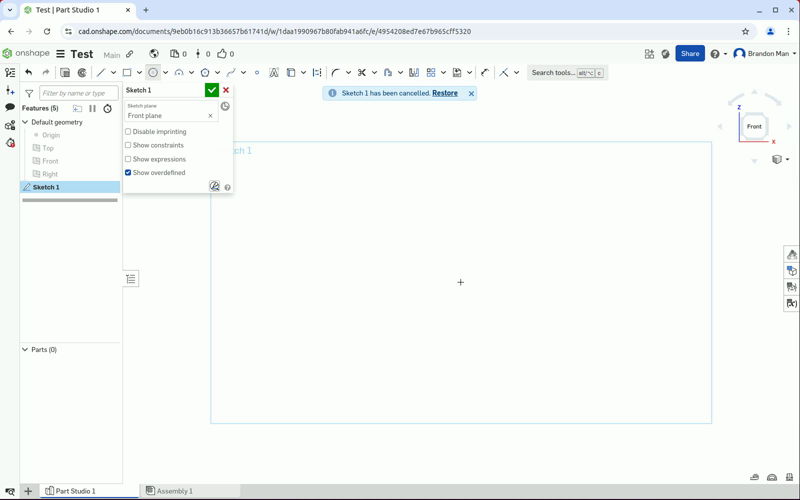
click(460, 281)
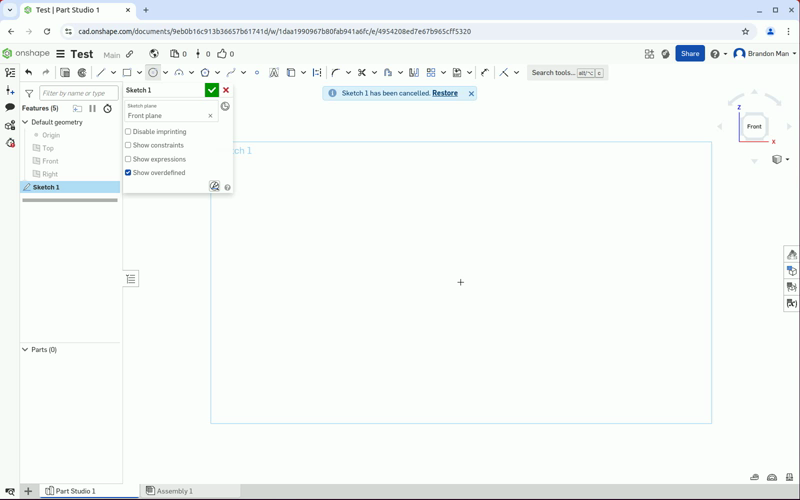
key_up(shift)
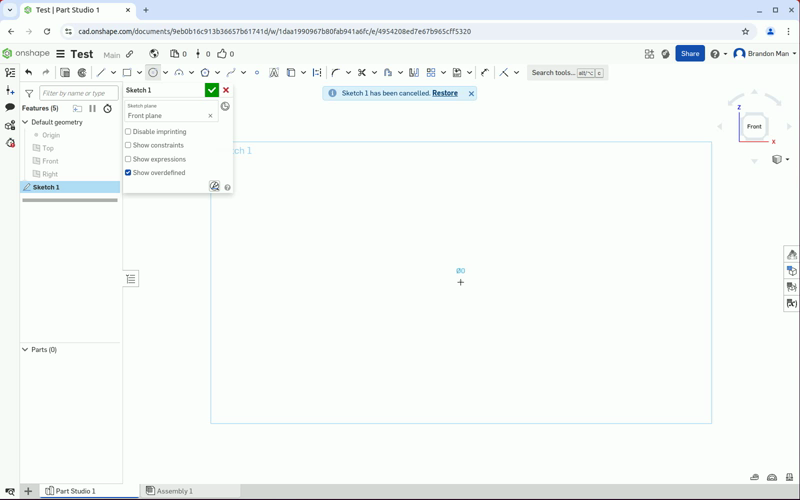
mouse_move(572, 281)
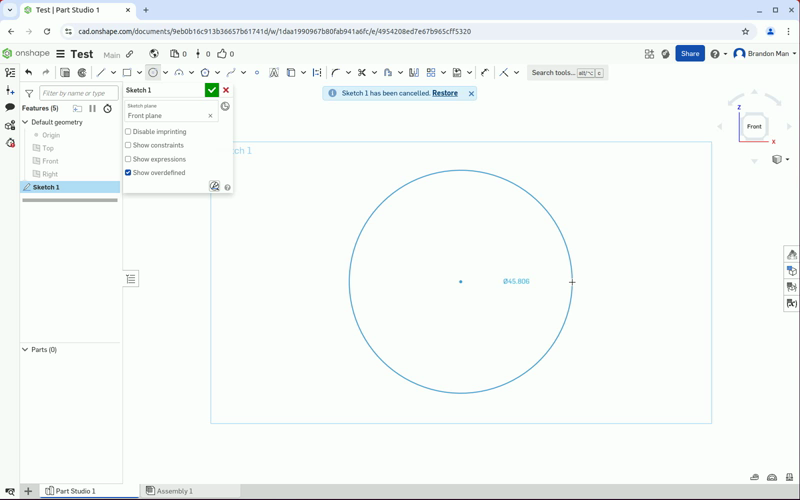
click(572, 281)
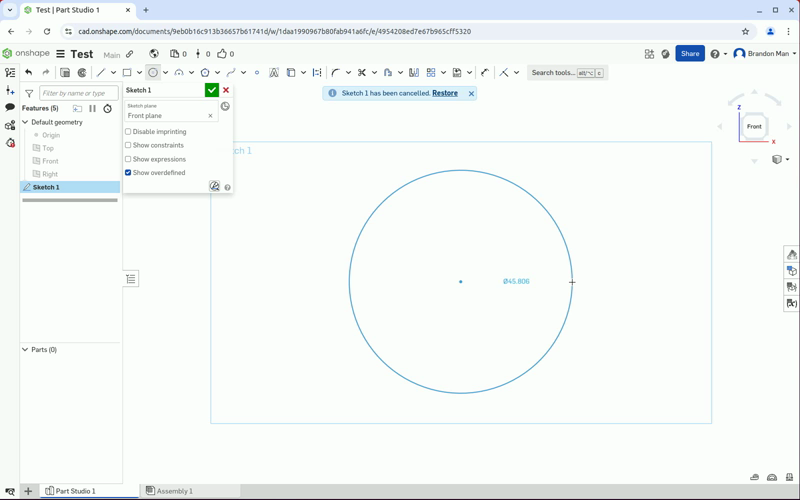
key(esc)
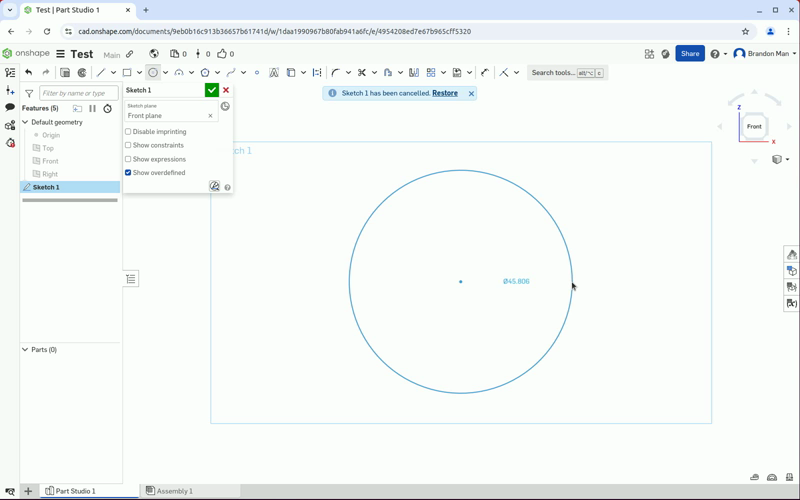
mouse_move(388, 320)
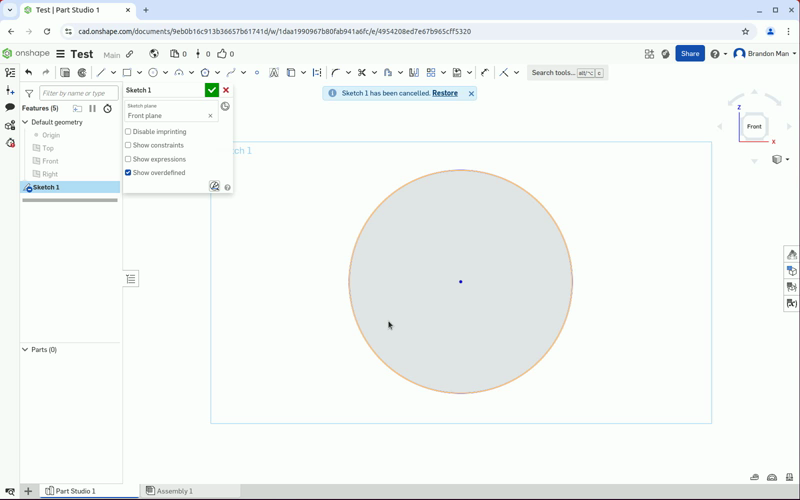
click(388, 320)
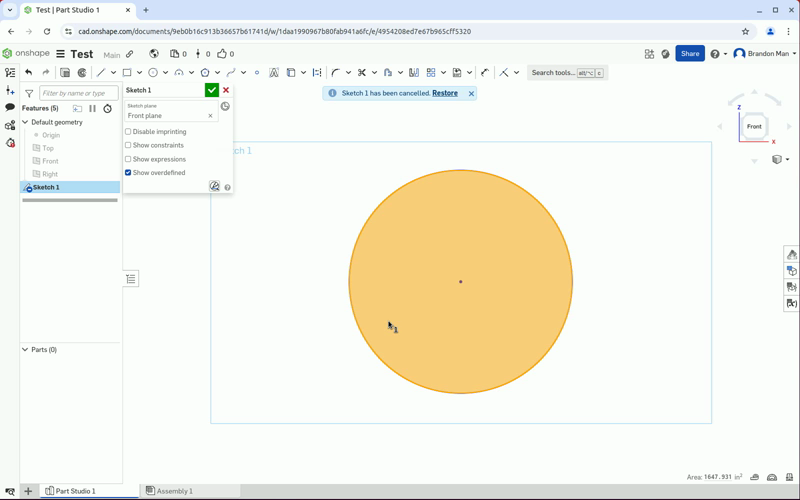
mouse_move(73, 352)
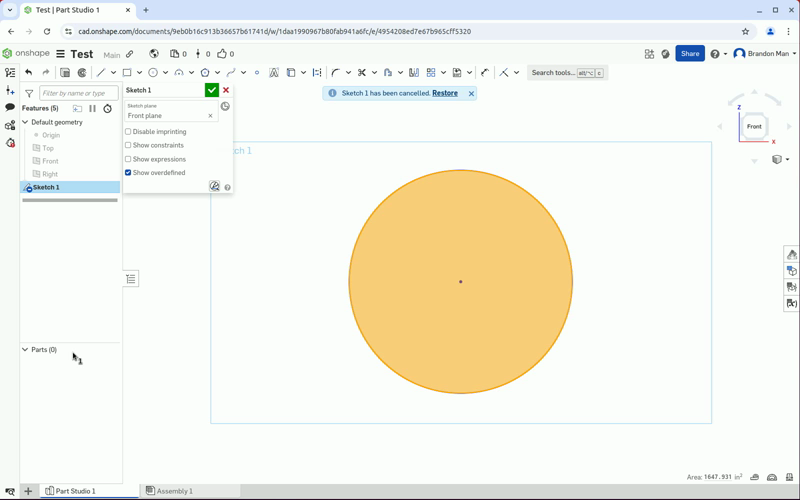
key(shift+y)
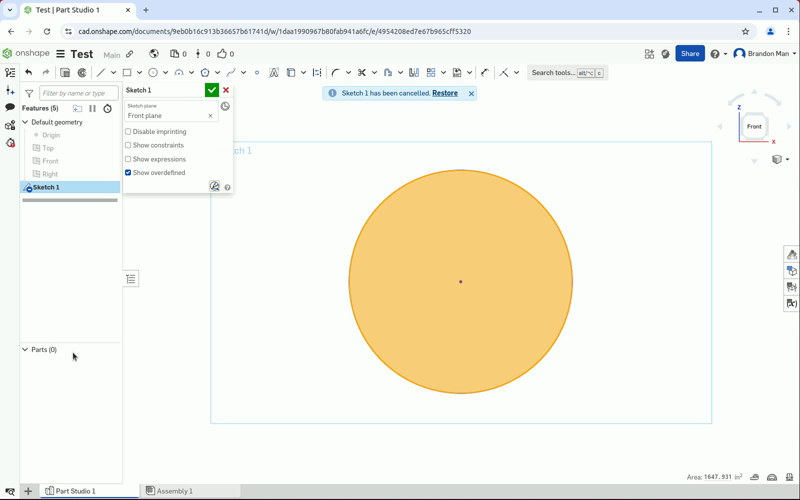
key(shift+e)
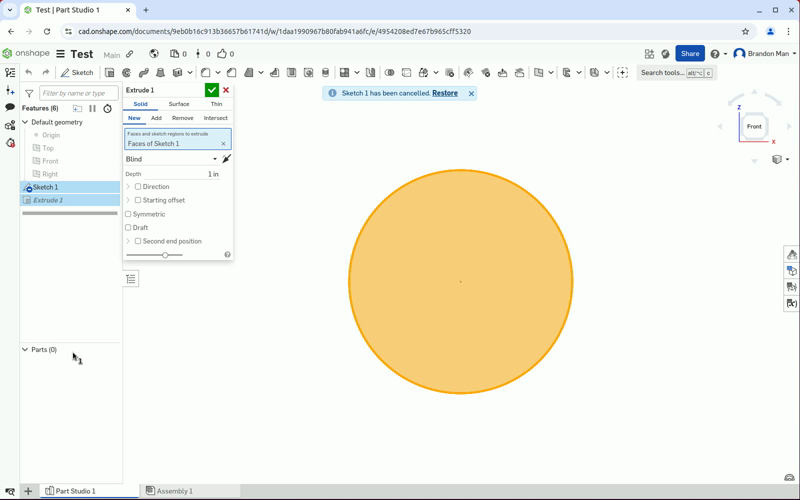
mouse_move(143, 106)
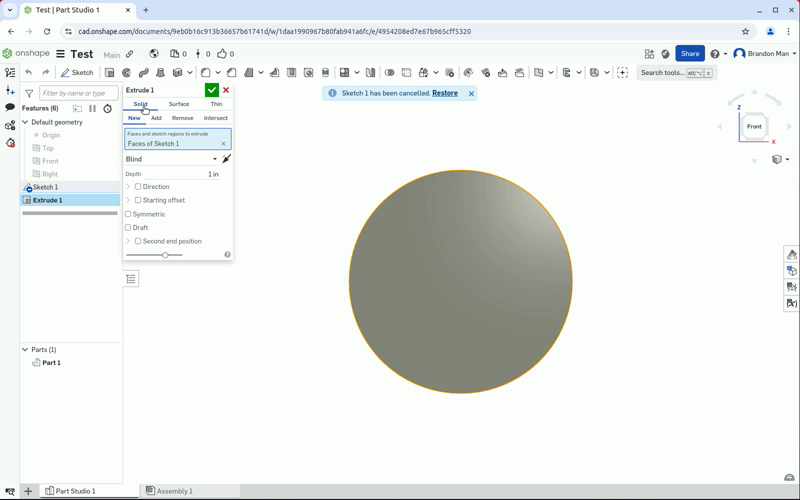
click(143, 106)
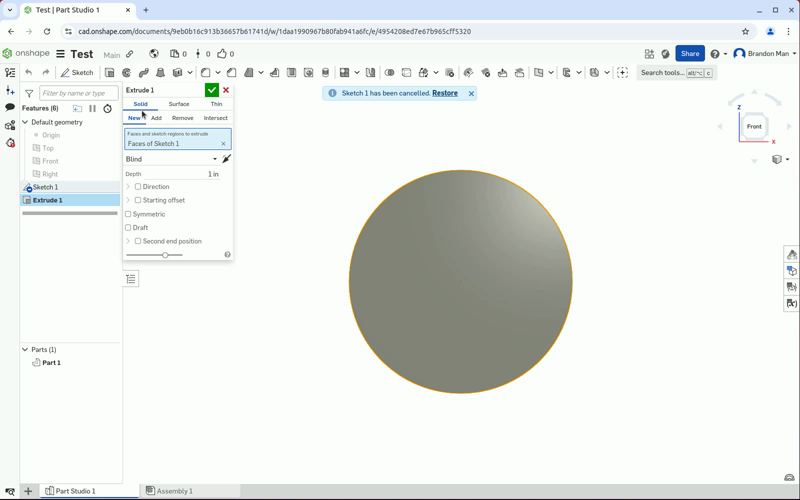
mouse_move(137, 120)
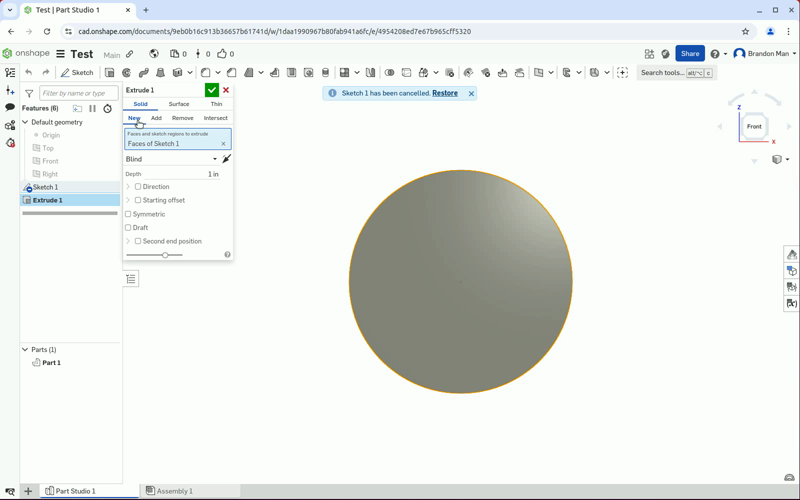
click(137, 120)
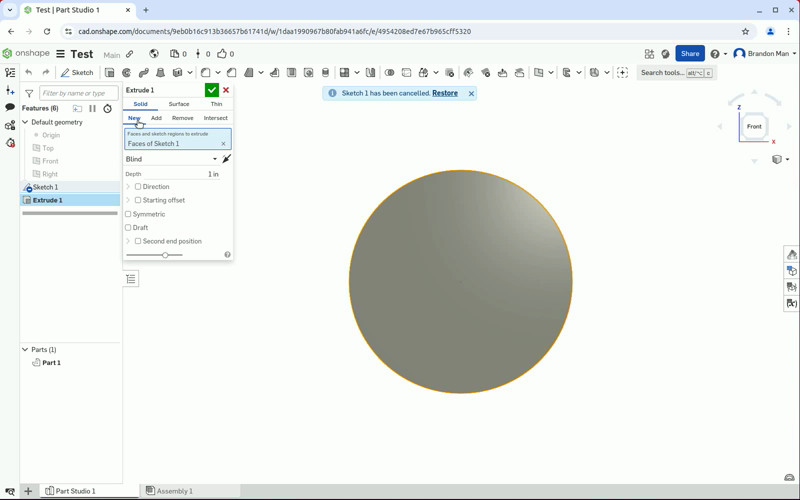
key(tab, 4)
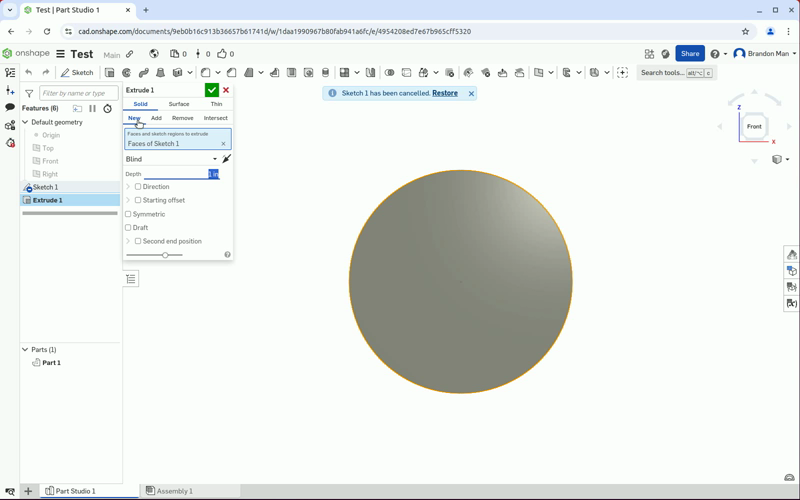
text(5.777)
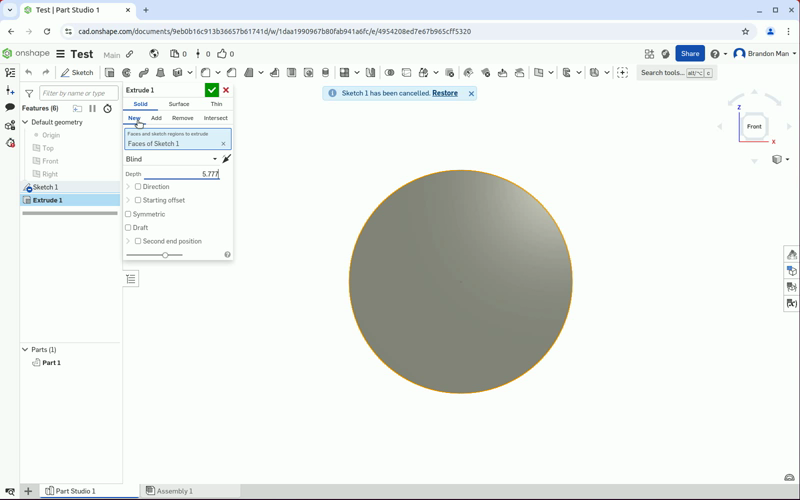
key(enter)
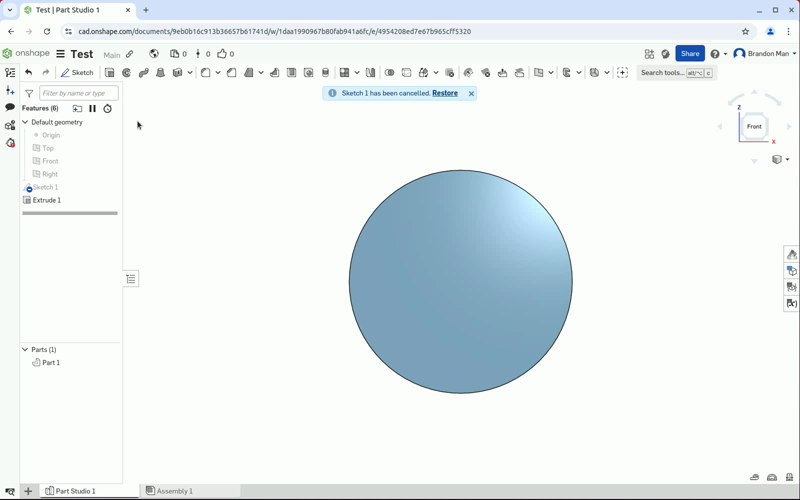
key(shift+h)
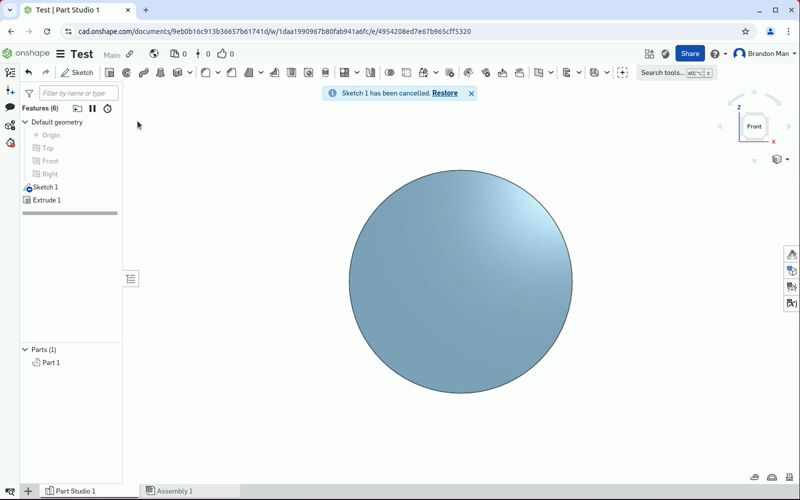
key(shift+h)
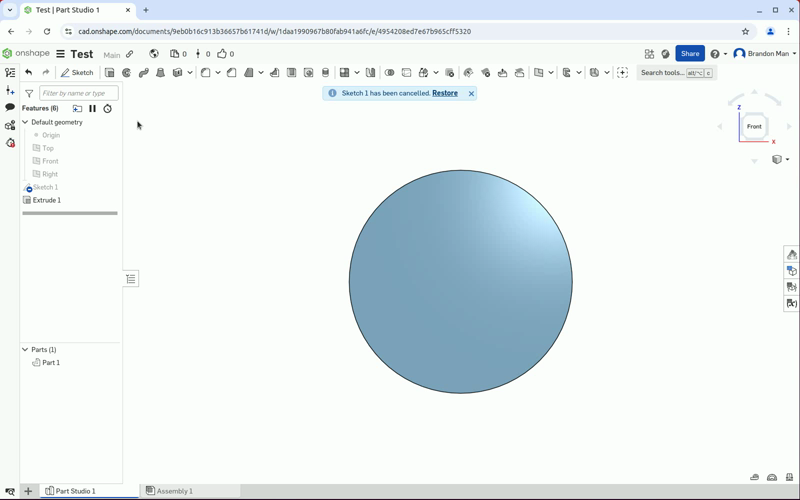
mouse_move(73, 189)
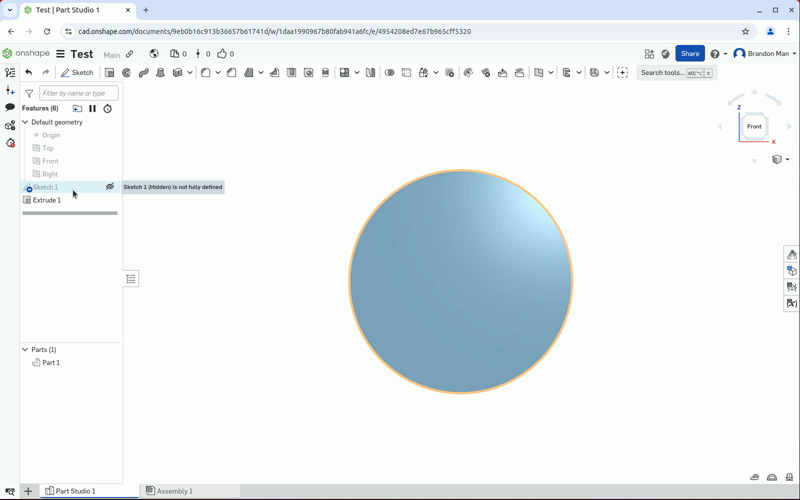
click(73, 189)
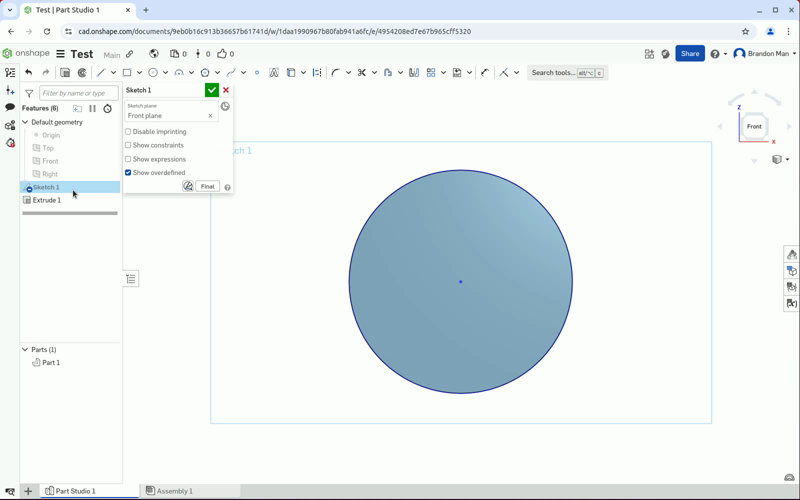
mouse_move(229, 92)
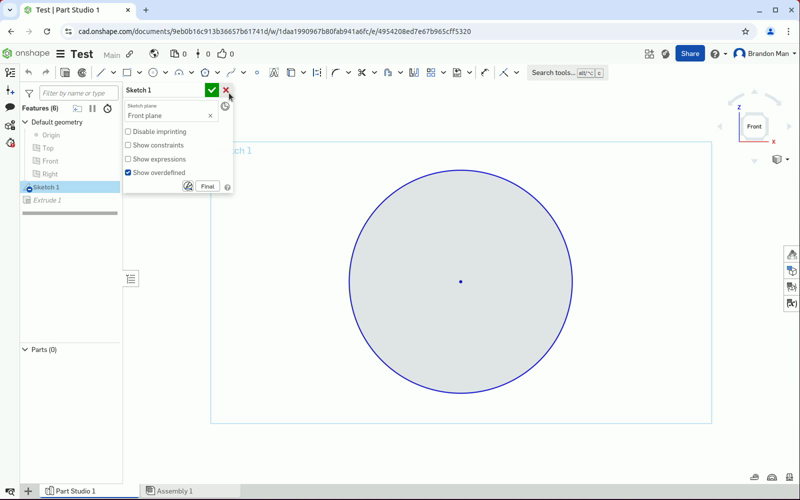
click(229, 92)
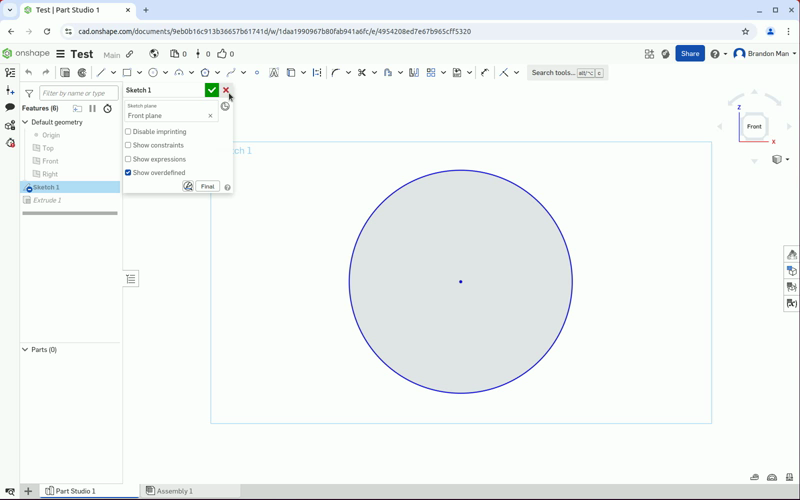
key(shift+s)
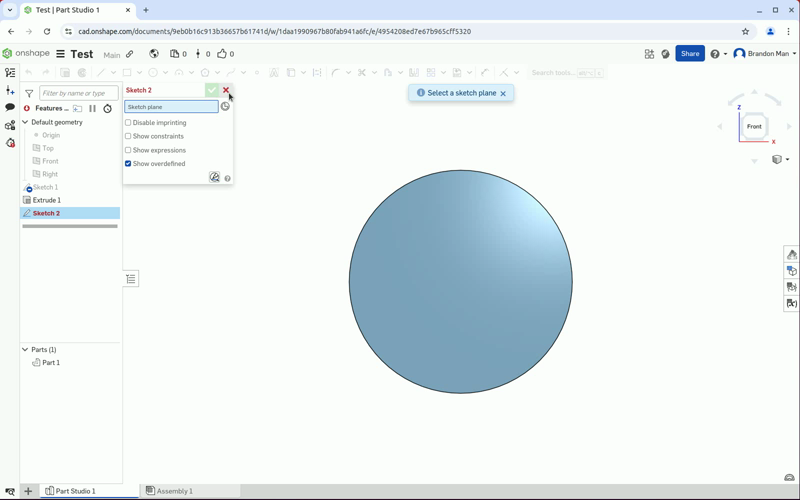
mouse_move(73, 163)
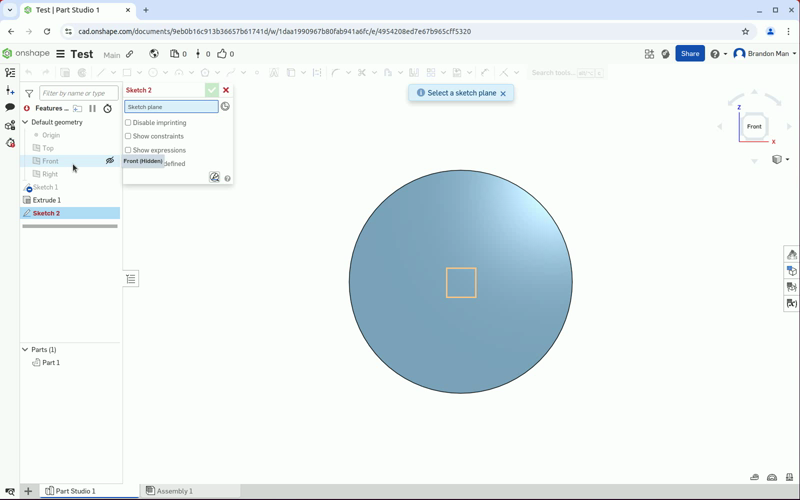
click(73, 163)
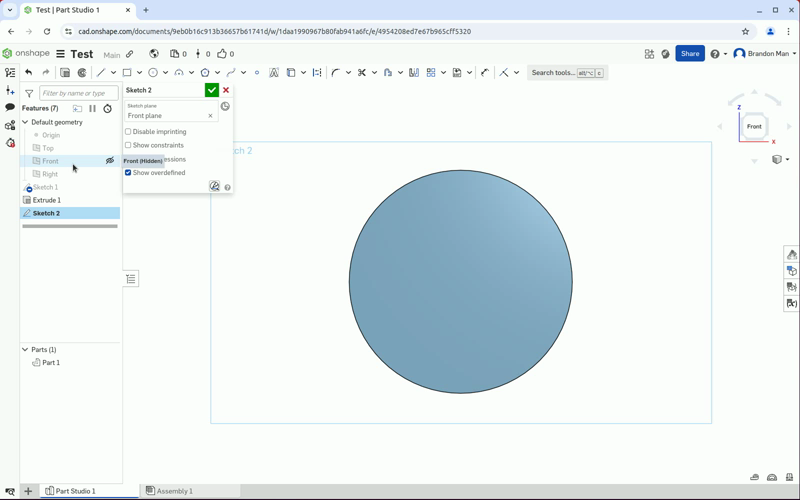
mouse_move(73, 352)
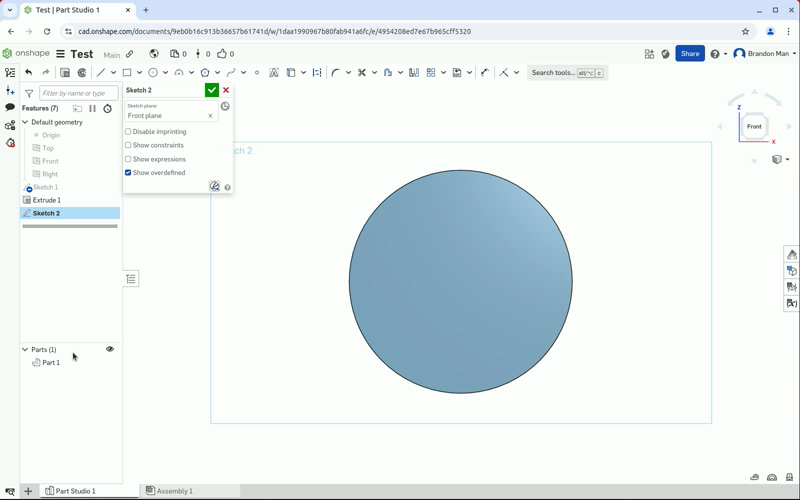
key(y)
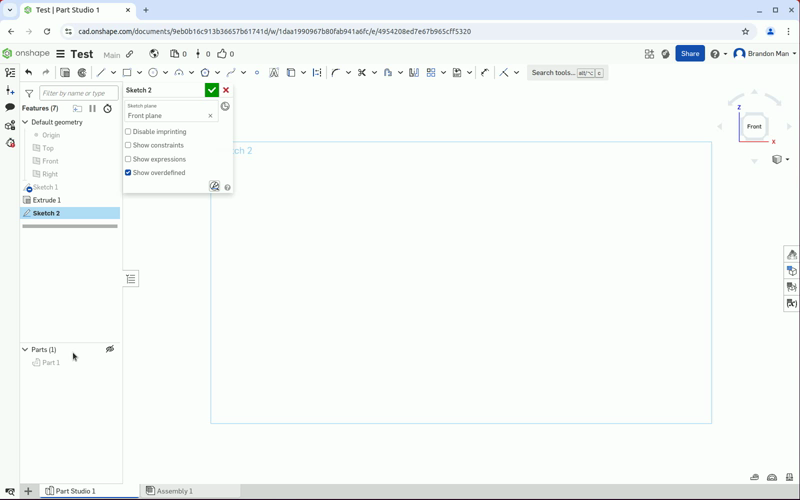
key(c)
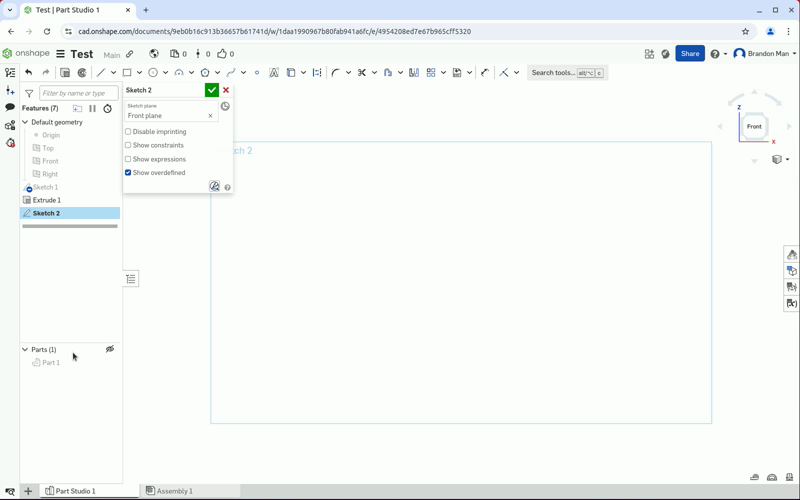
key_down(shift)
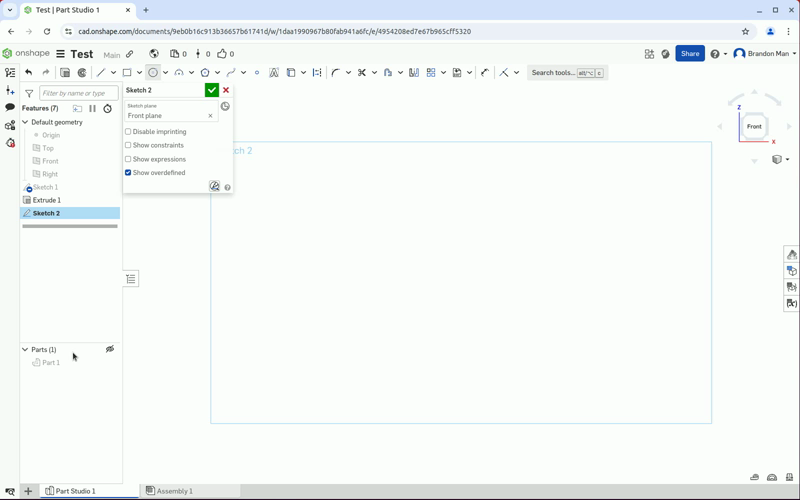
mouse_move(460, 281)
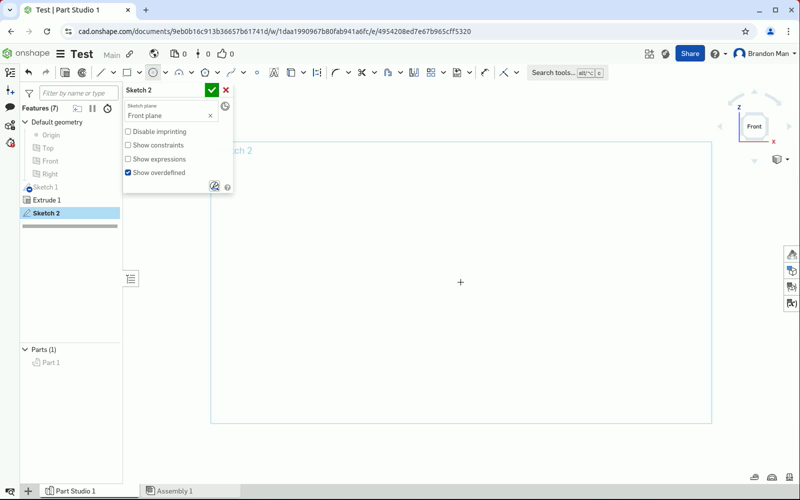
click(460, 281)
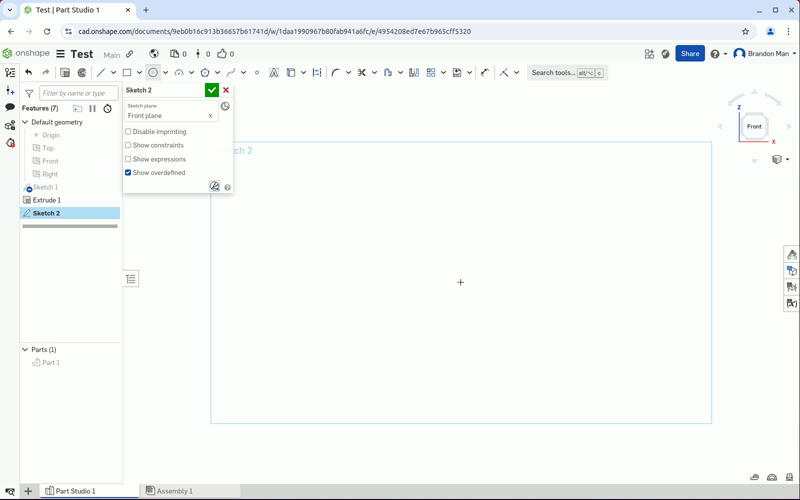
key_up(shift)
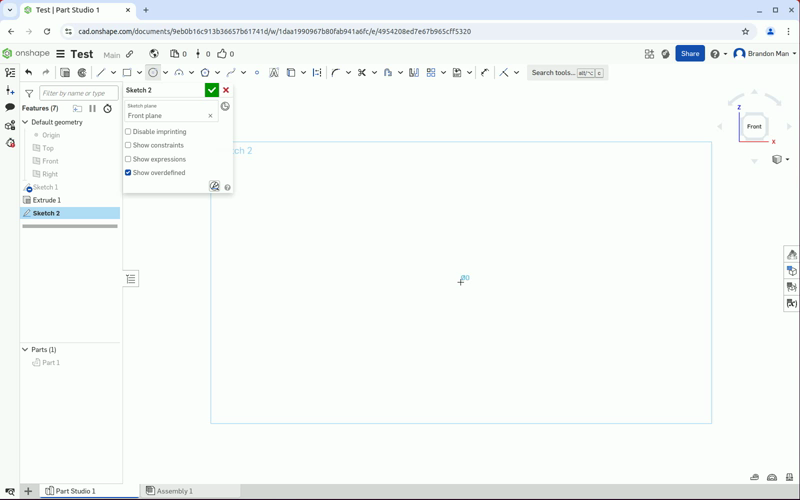
mouse_move(572, 281)
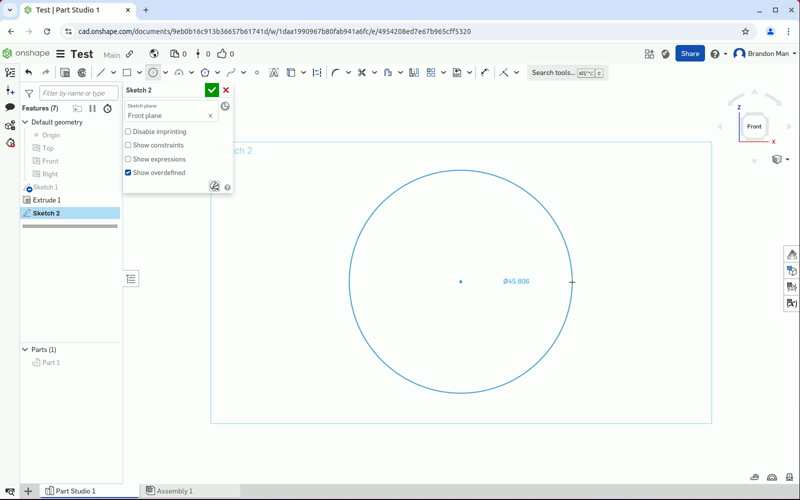
click(572, 281)
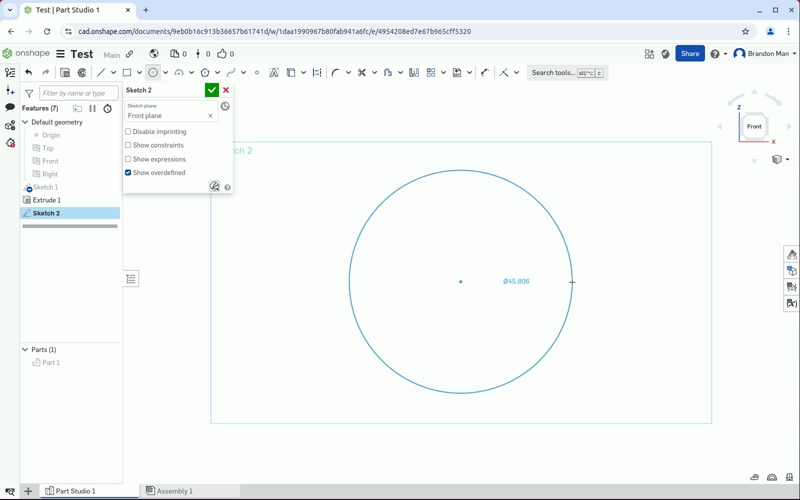
key(esc)
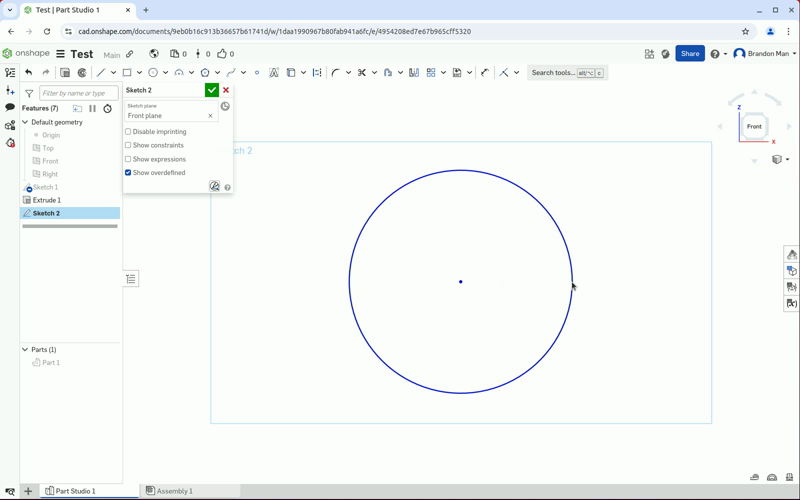
mouse_move(516, 237)
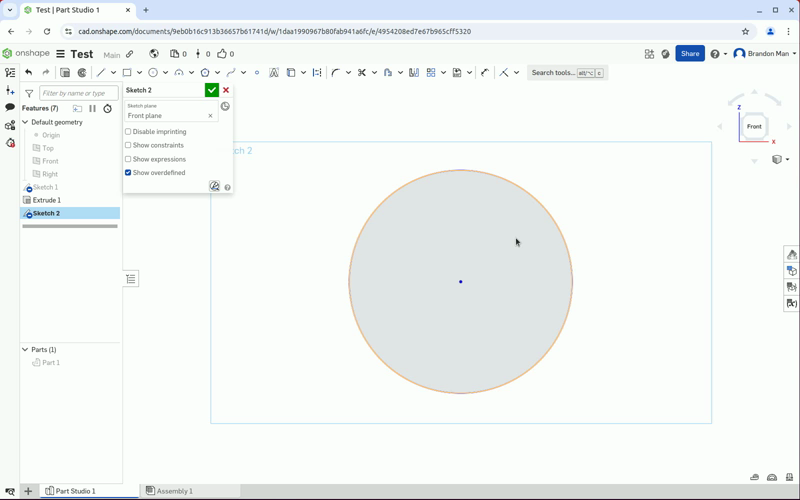
click(516, 237)
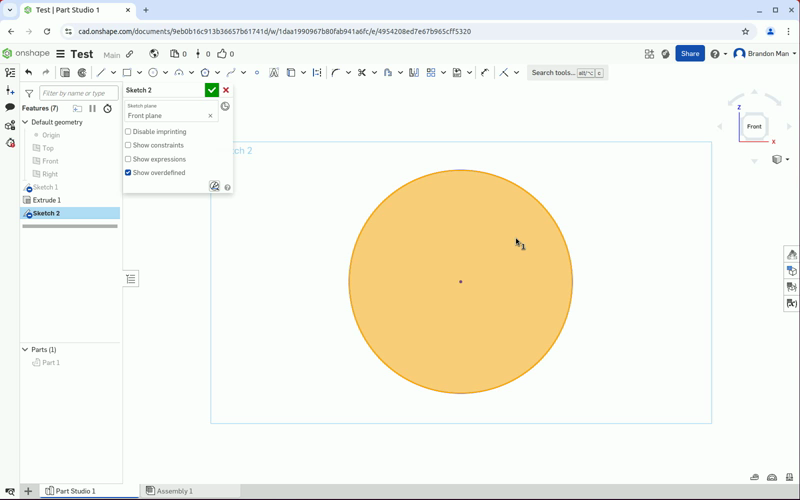
mouse_move(73, 352)
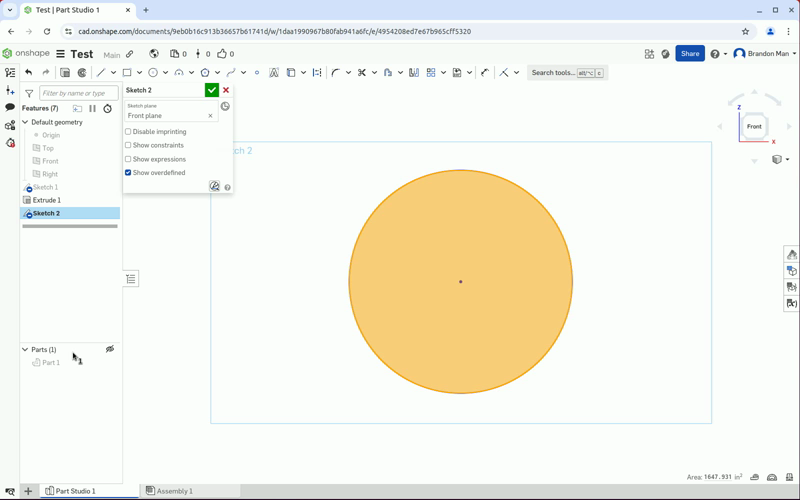
key(shift+y)
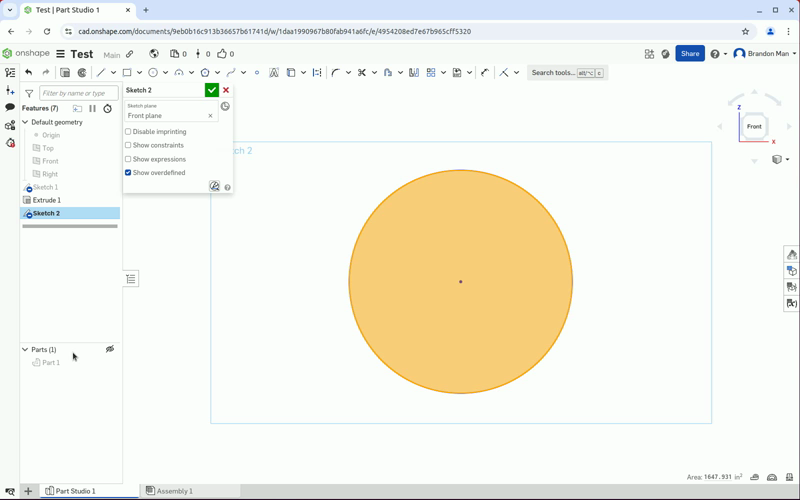
key(shift+e)
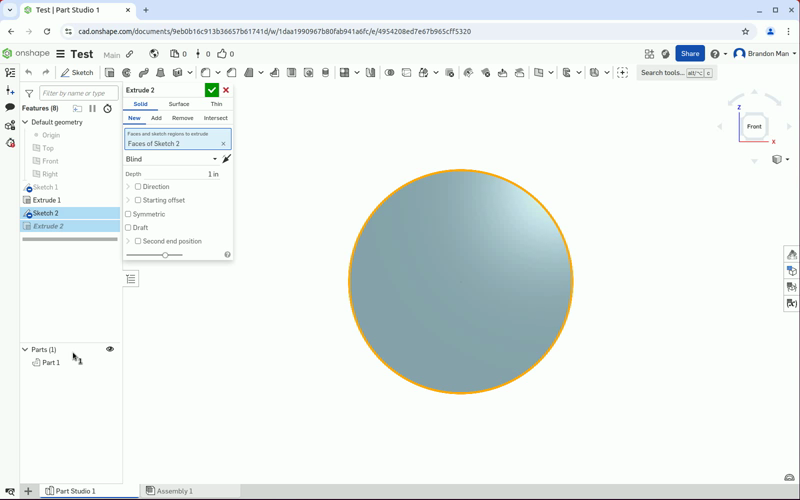
mouse_move(143, 106)
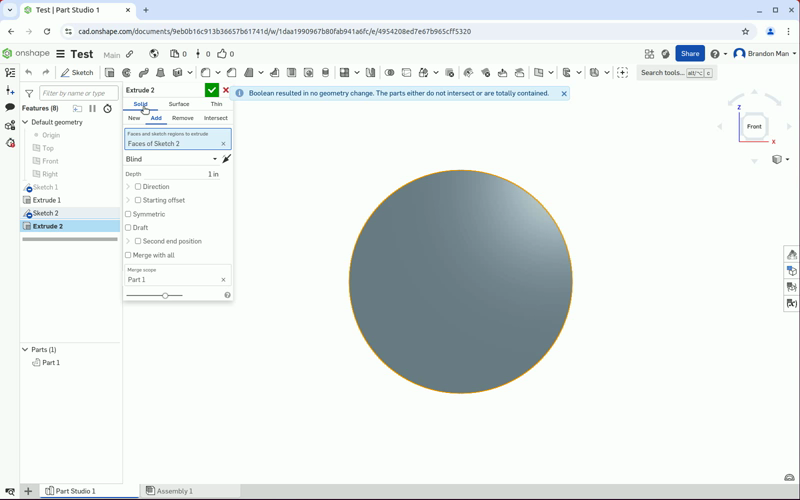
click(143, 106)
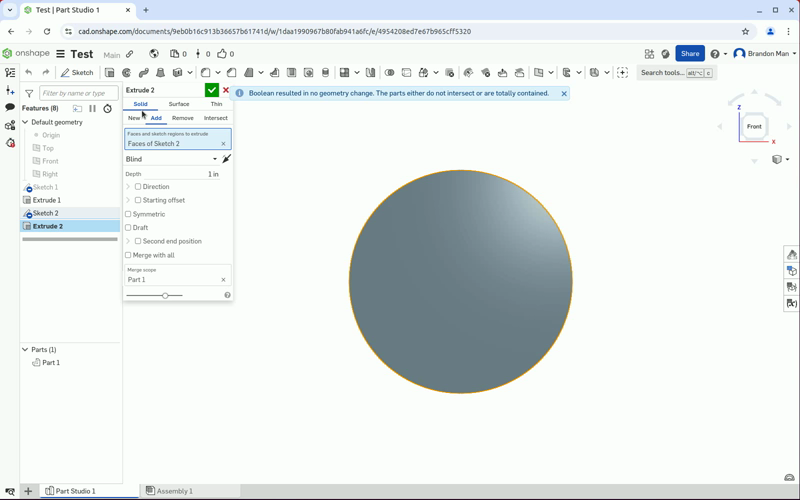
mouse_move(137, 120)
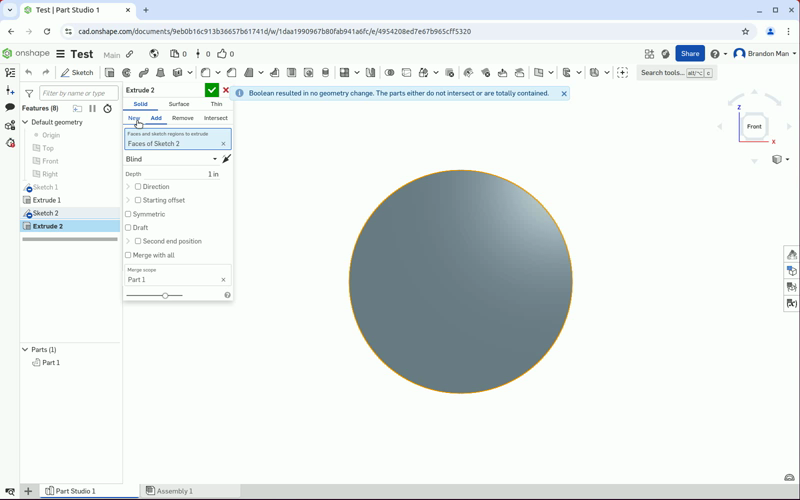
click(137, 120)
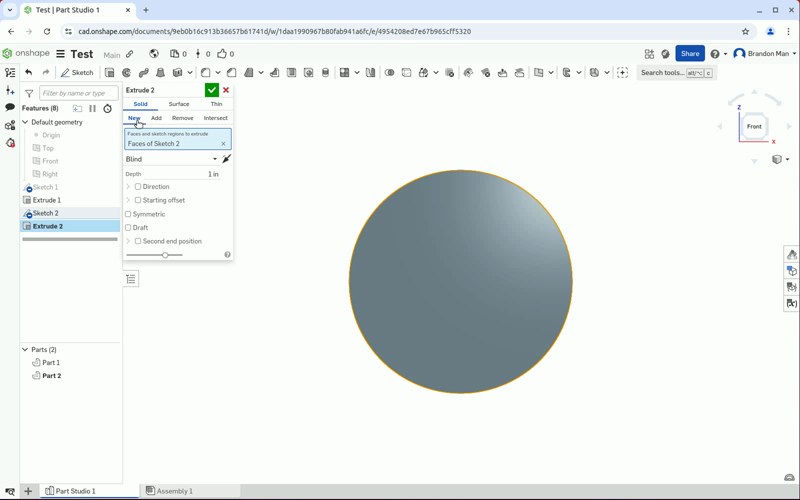
key(tab, 4)
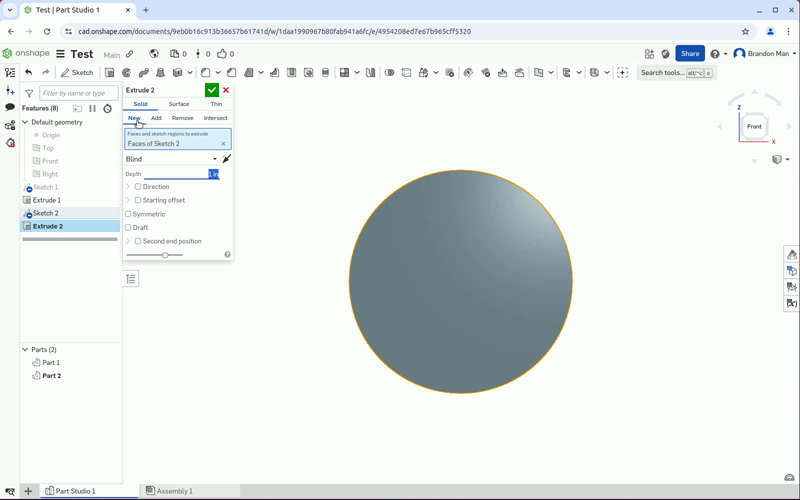
text(5.777)
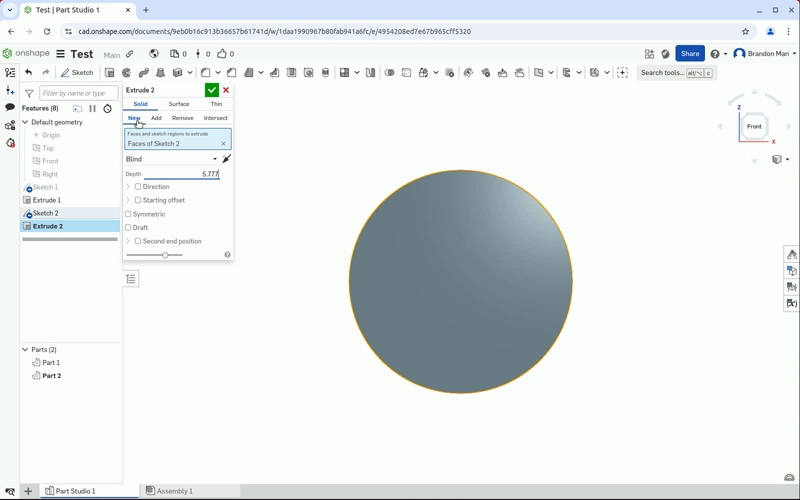
key(enter)
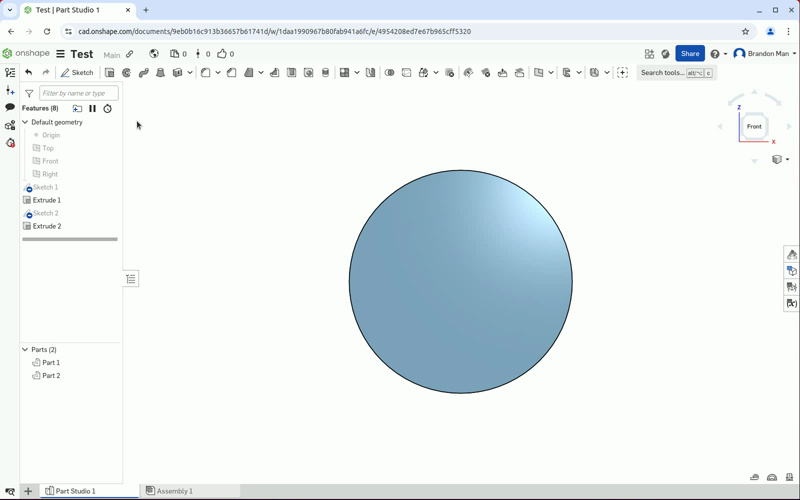
key(shift+h)
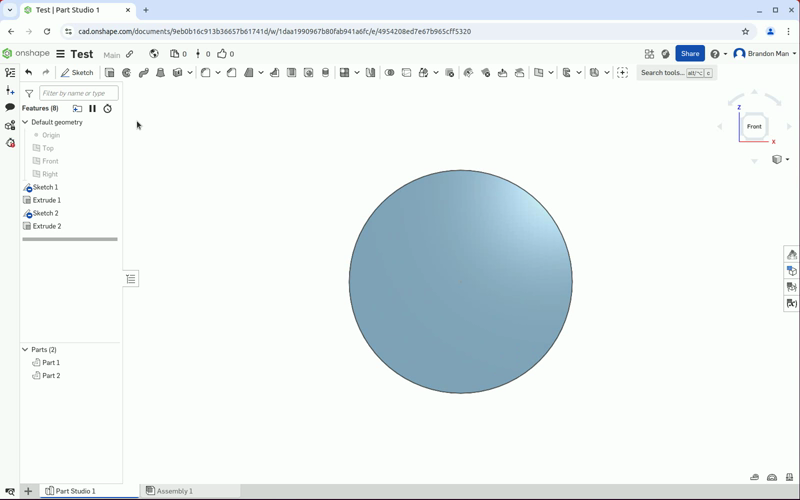
key(shift+h)
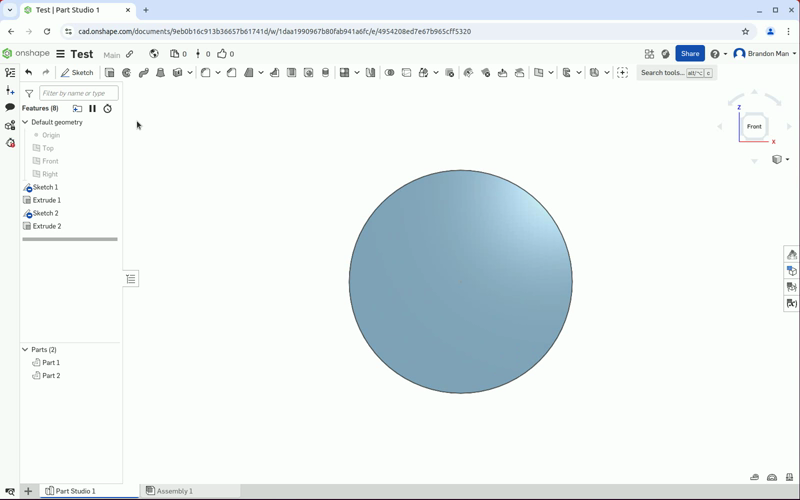
key(shift+7)
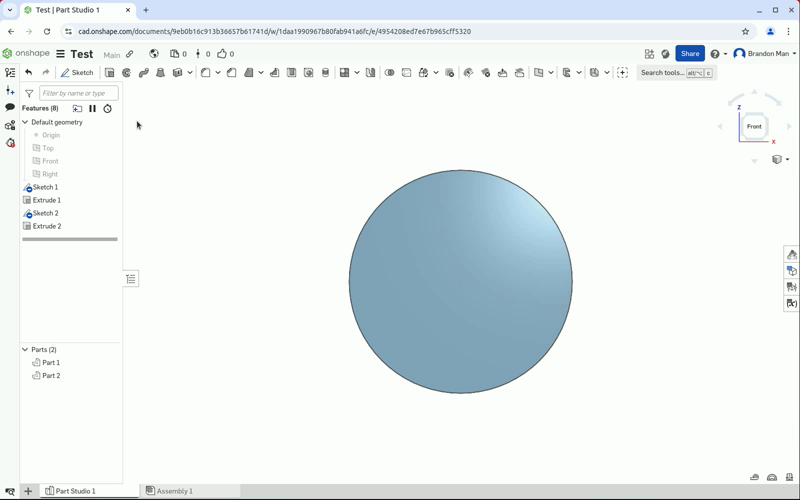
key(left, 2)
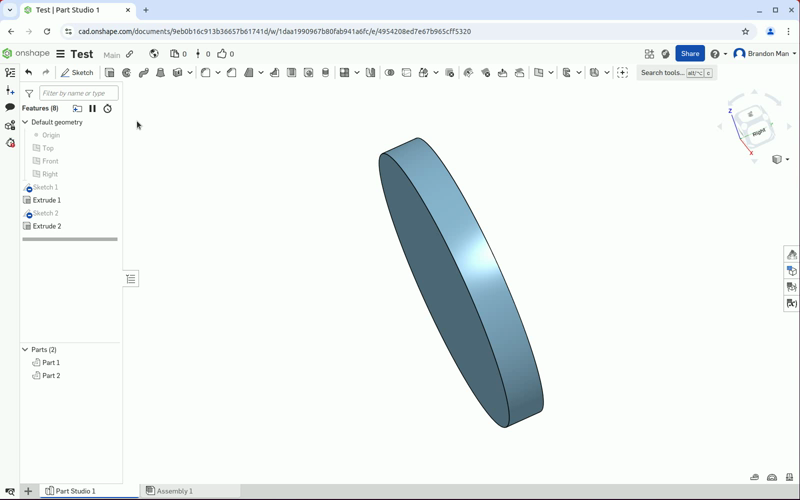
key(down, 2)
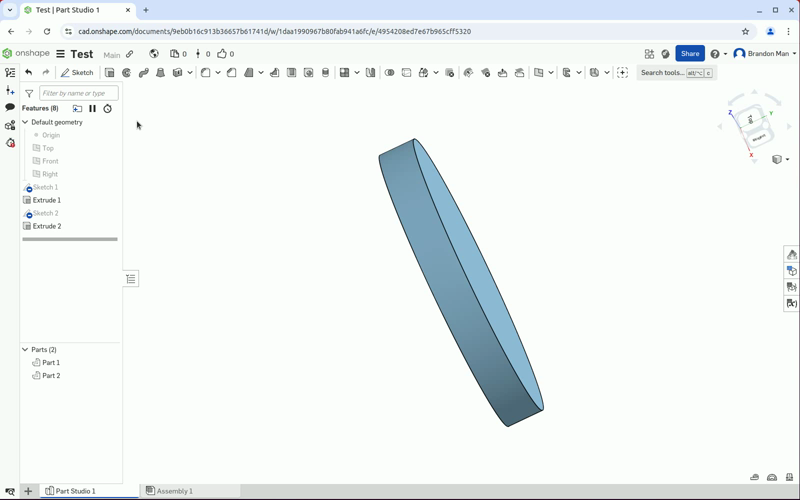
key(up, 2)
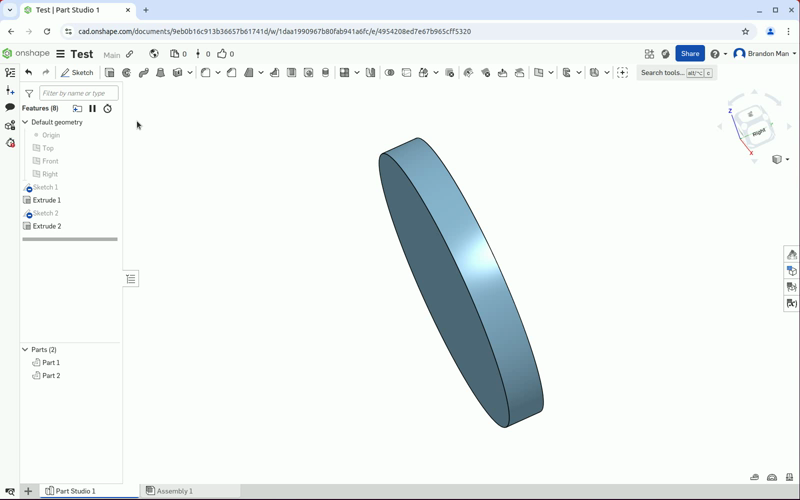
key(right, 2)
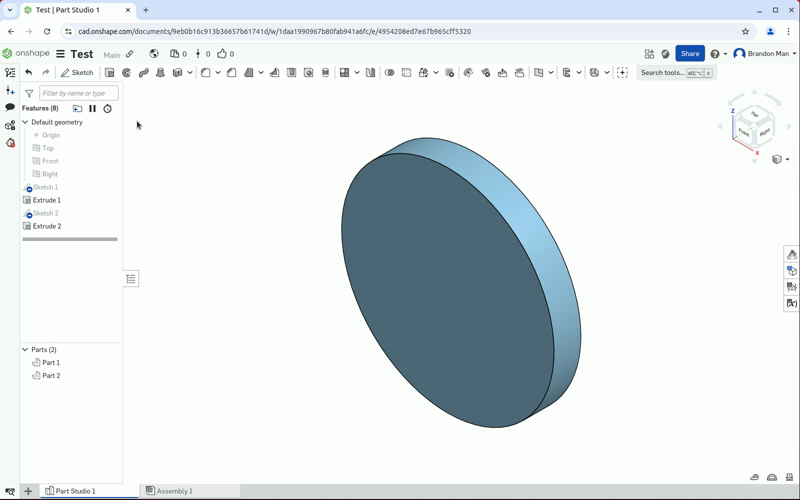
mouse_move(73, 189)
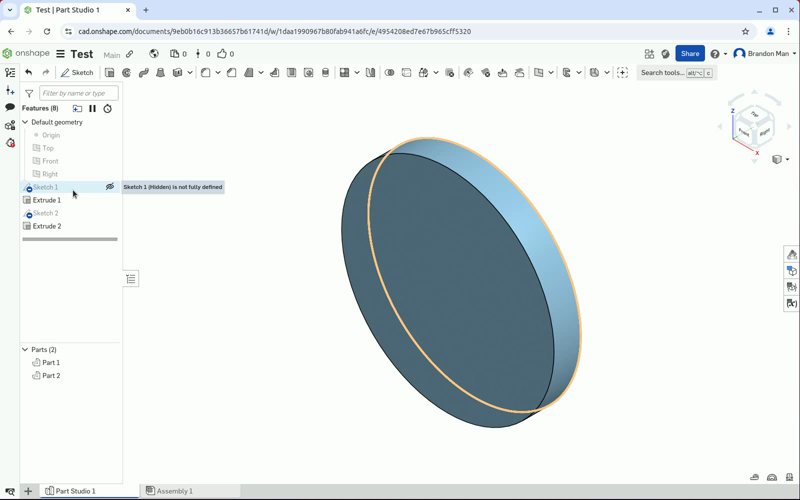
click(73, 189)